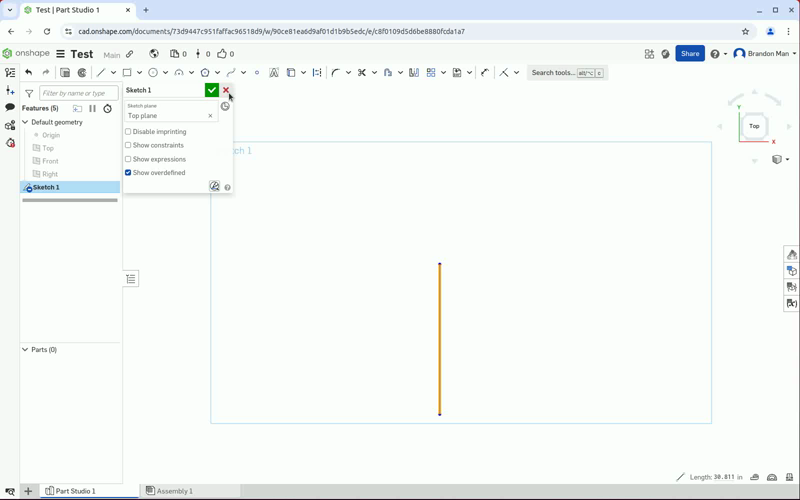
key(shift+h)
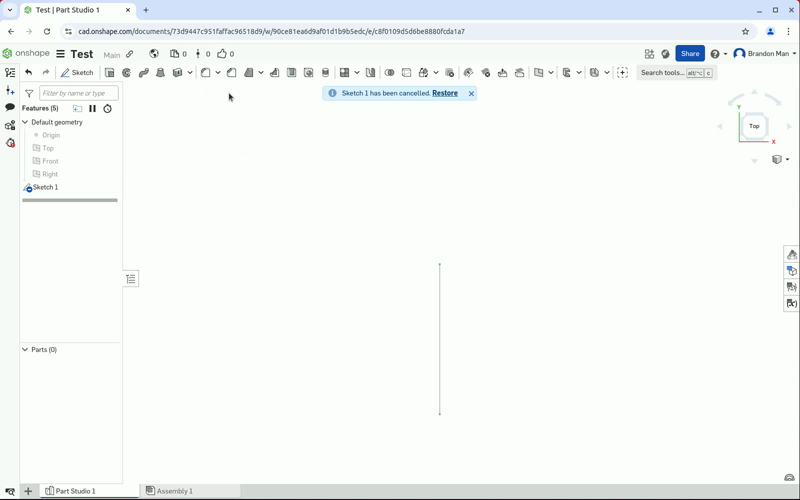
key(shift+s)
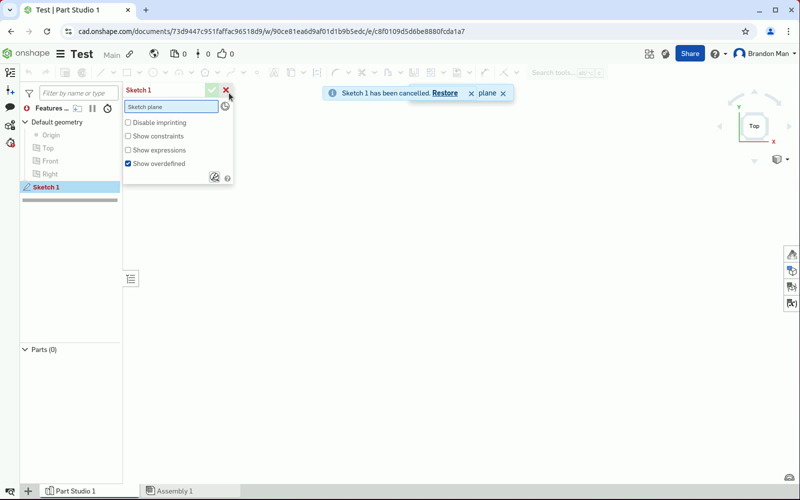
mouse_move(73, 150)
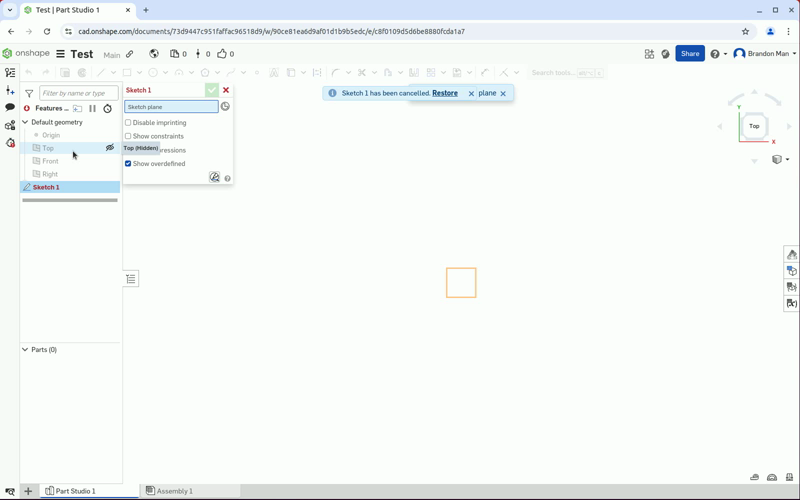
click(73, 150)
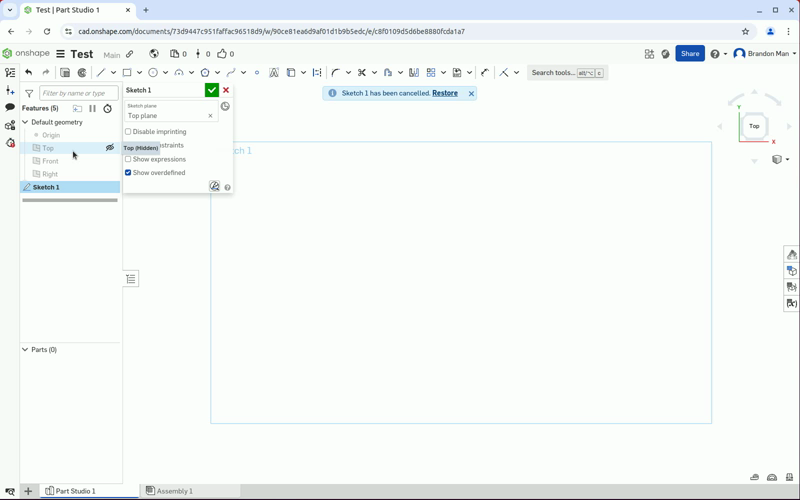
mouse_move(73, 352)
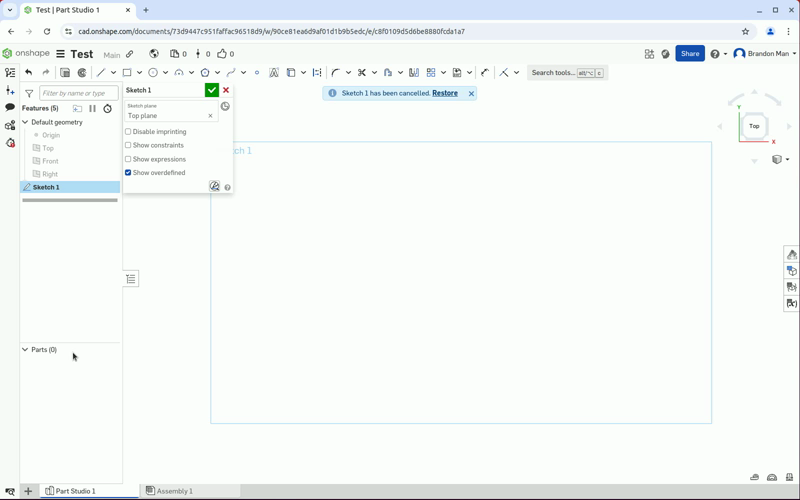
key(y)
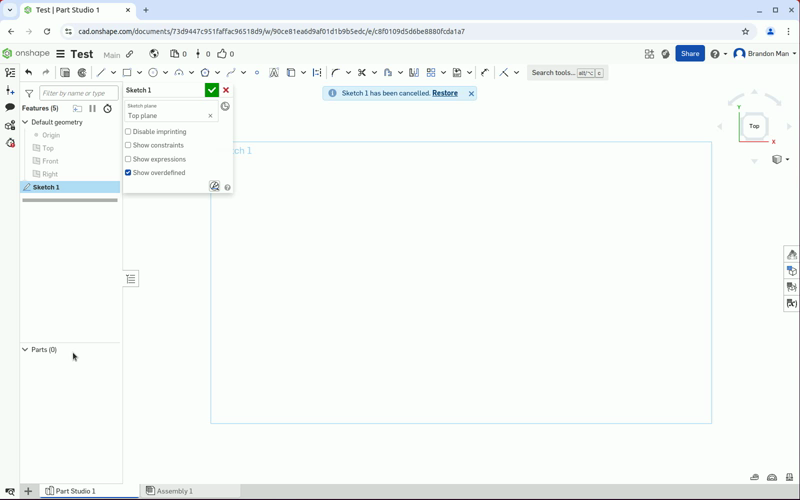
key(c)
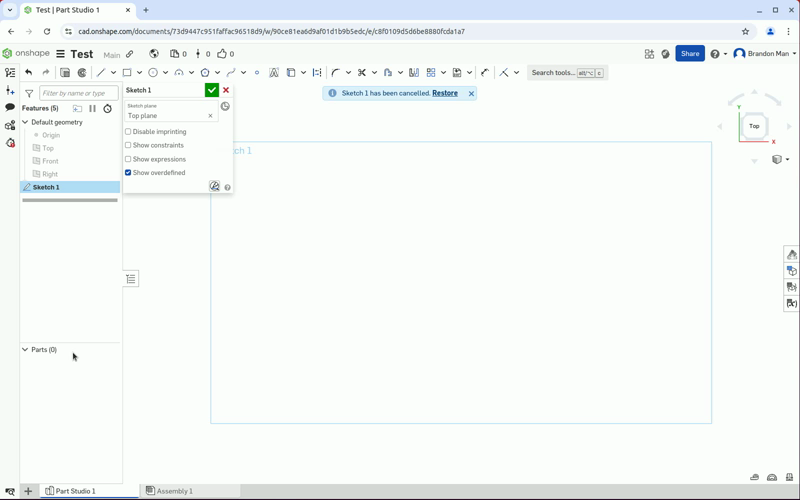
key_down(shift)
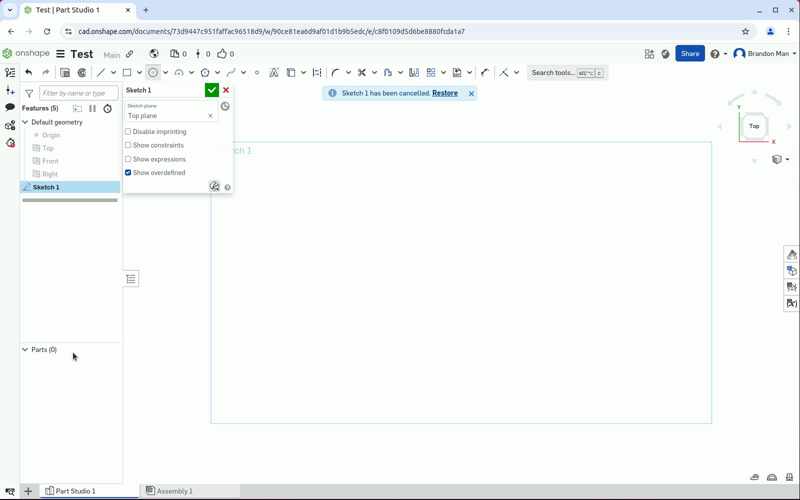
mouse_move(460, 282)
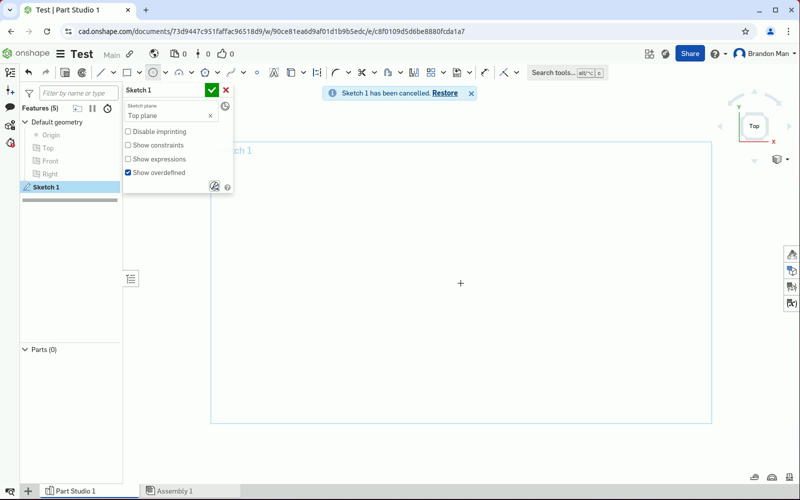
click(460, 282)
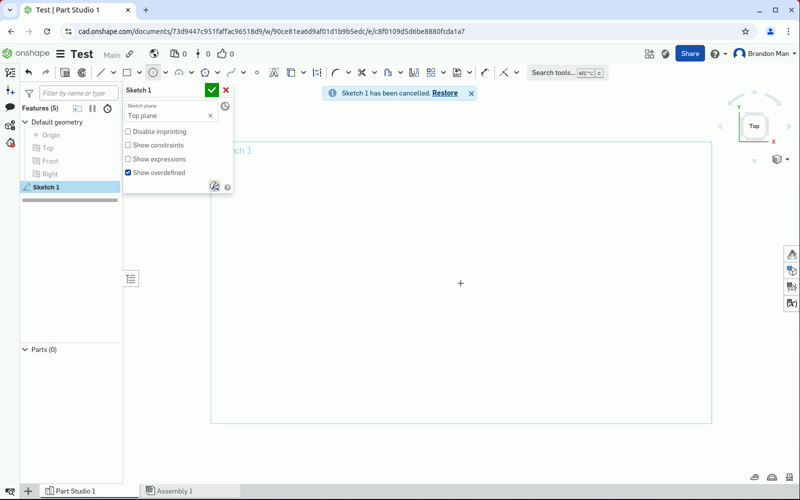
key_up(shift)
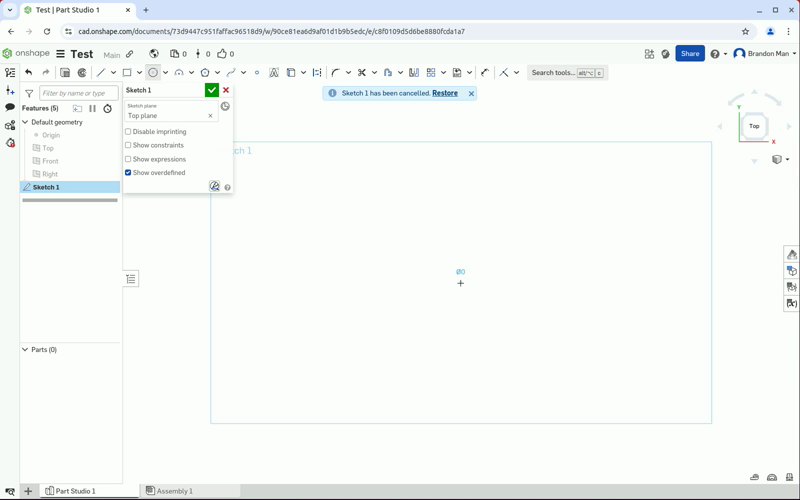
mouse_move(533, 282)
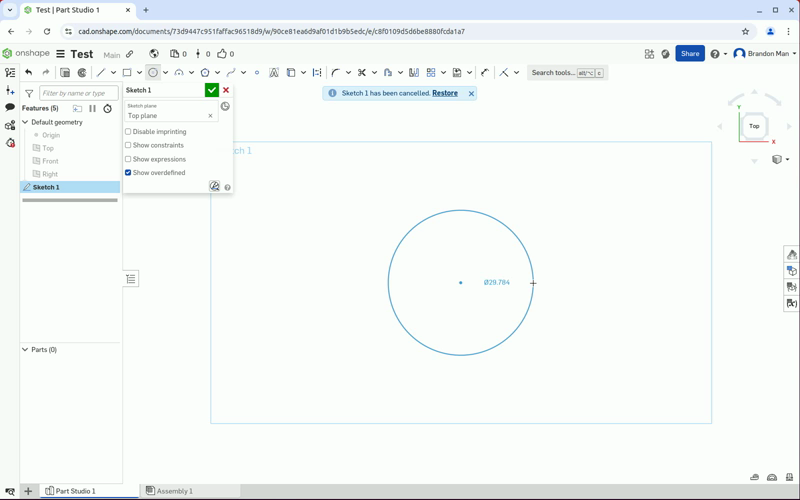
click(533, 282)
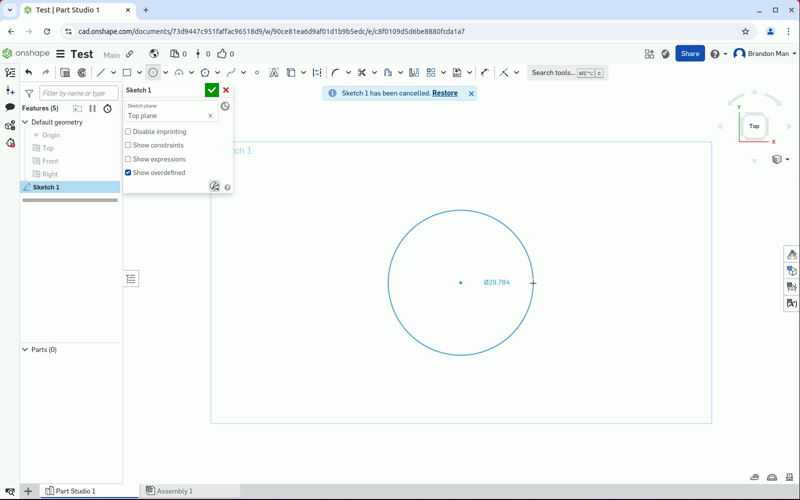
key(esc)
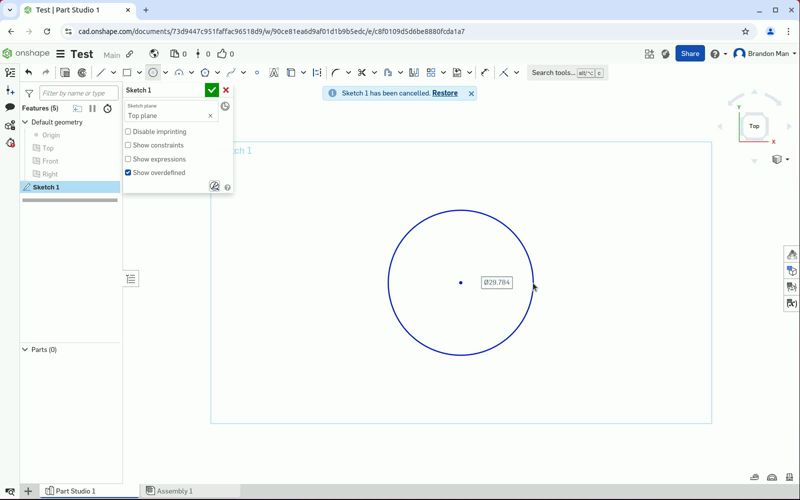
mouse_move(470, 300)
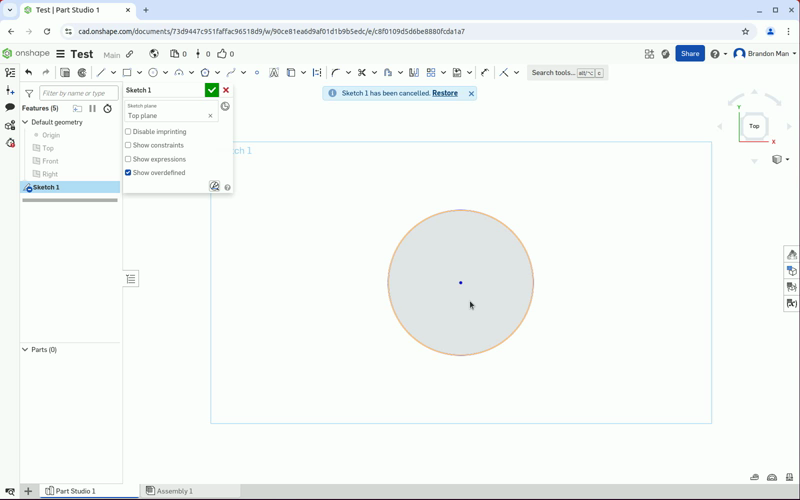
click(470, 300)
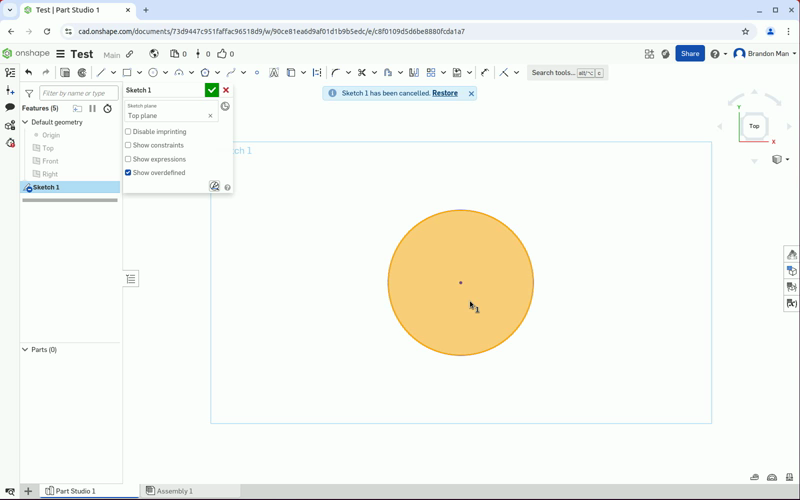
mouse_move(73, 352)
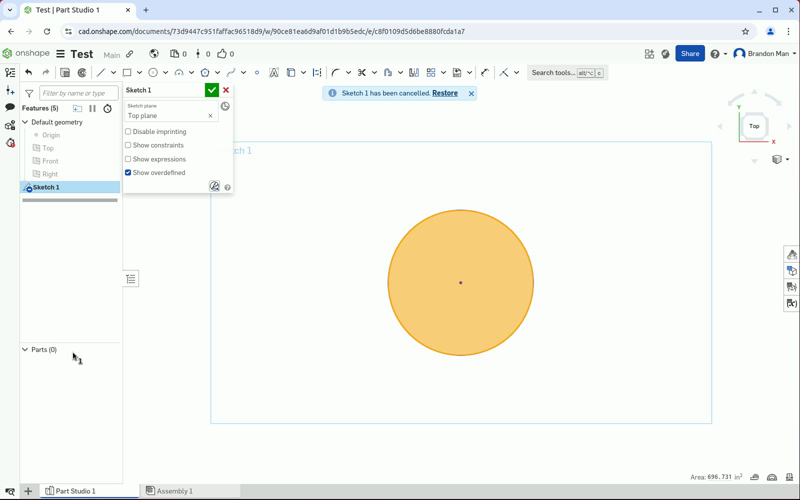
key(shift+y)
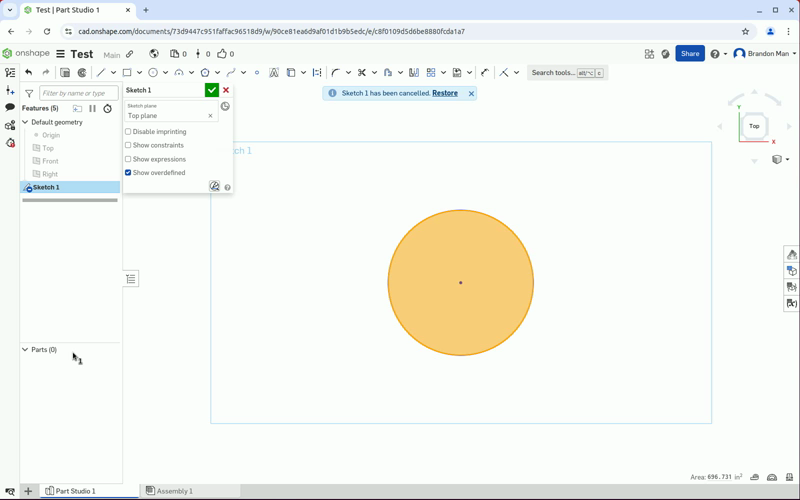
key(shift+e)
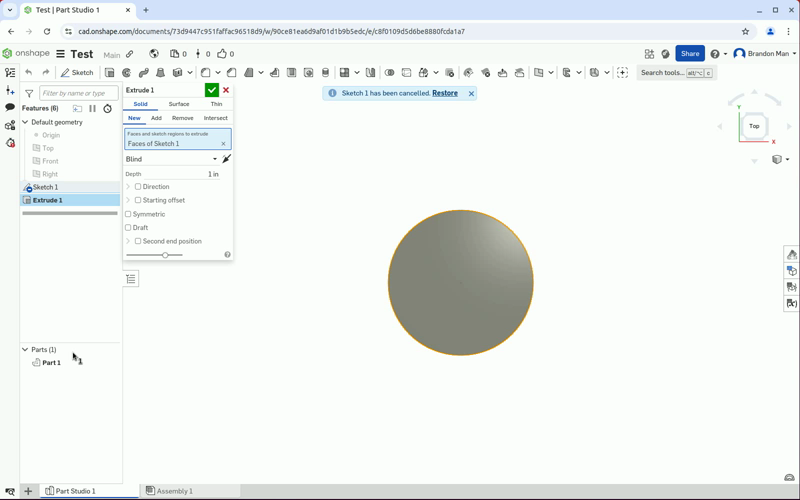
mouse_move(143, 106)
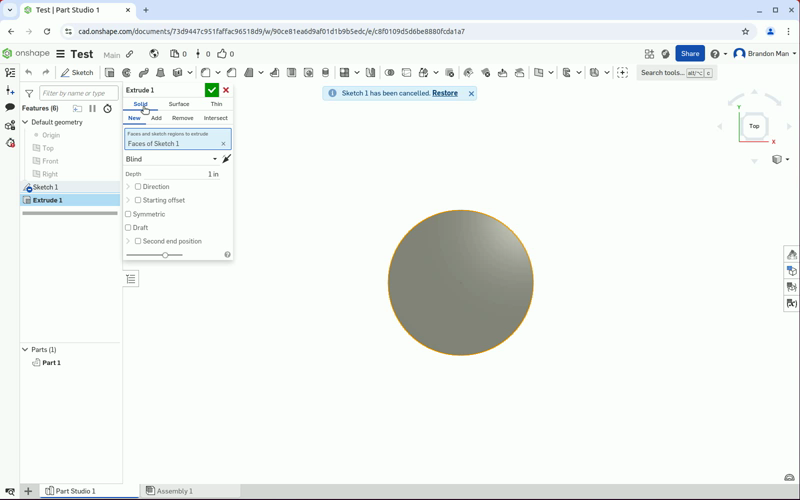
click(143, 106)
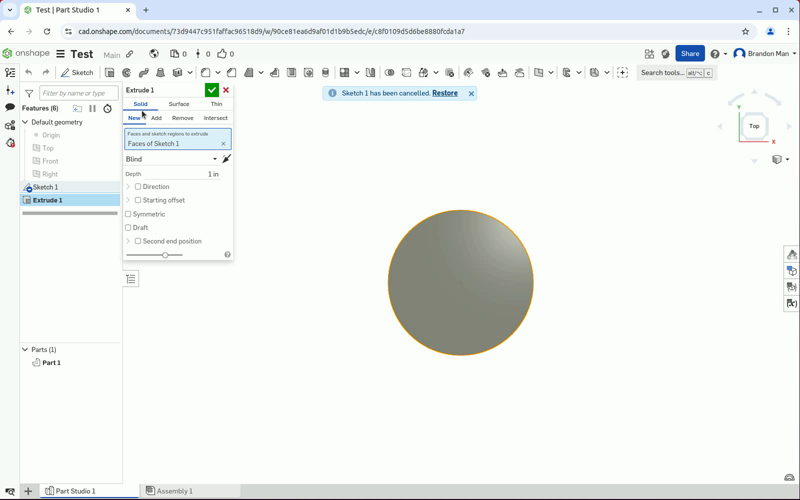
mouse_move(137, 120)
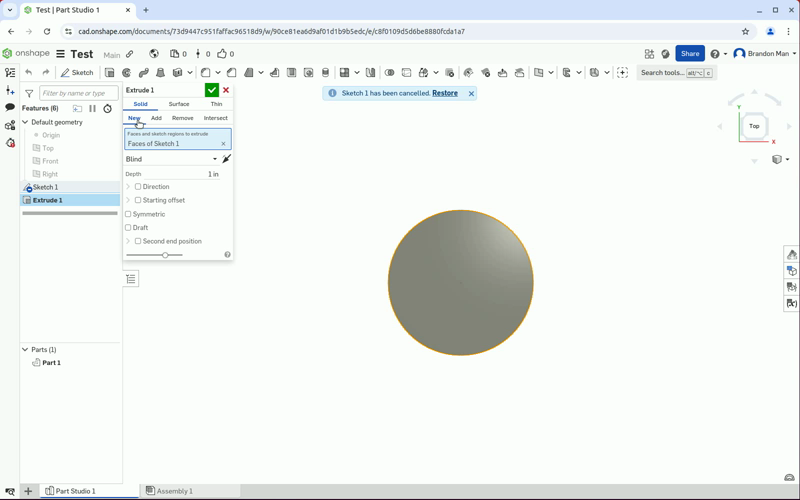
click(137, 120)
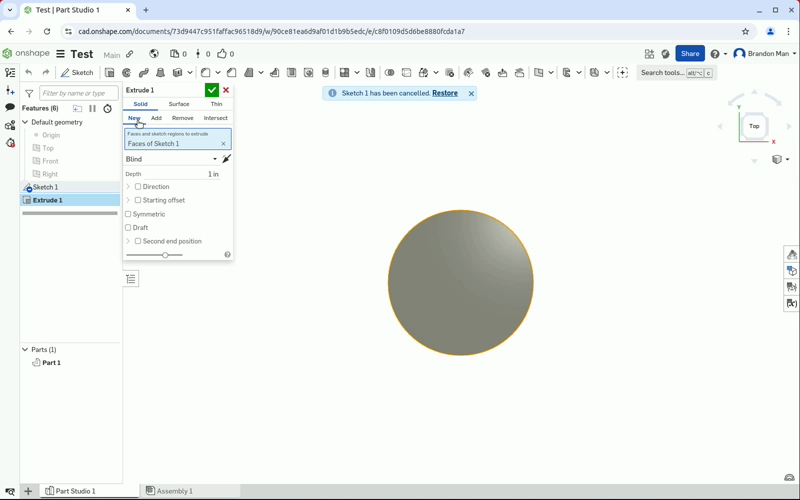
key(tab, 4)
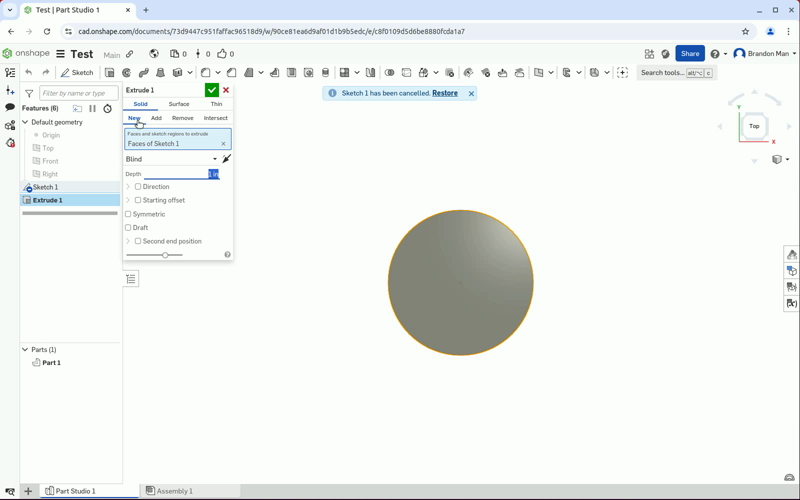
text(8.184)
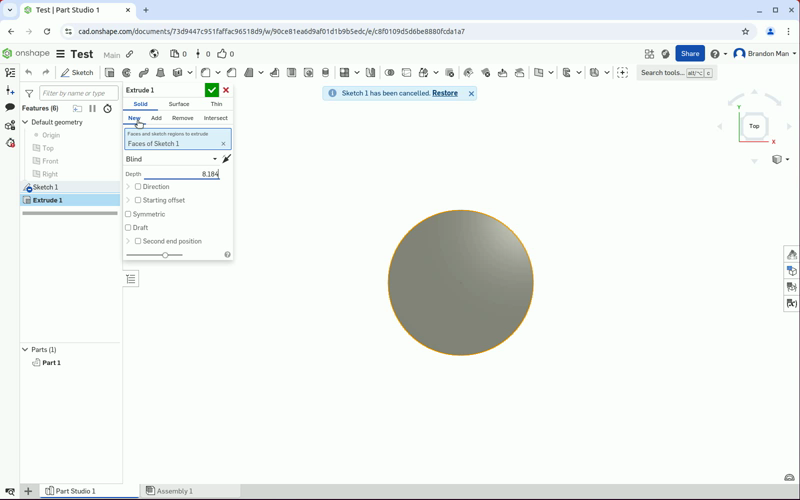
key(enter)
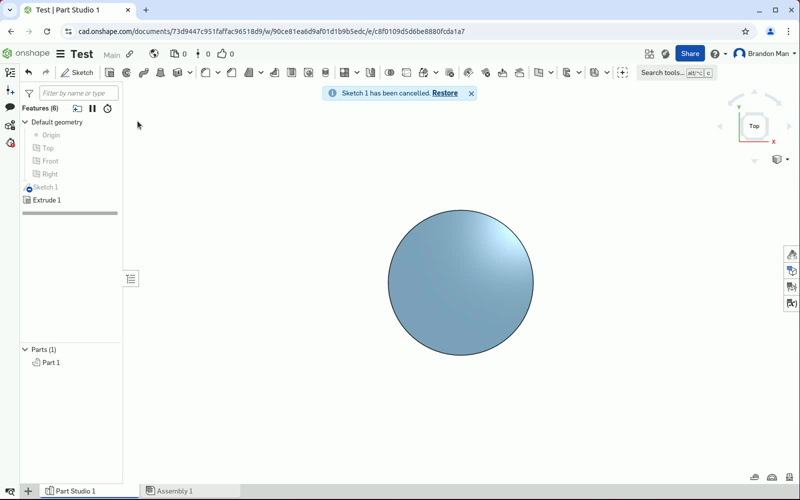
key(shift+h)
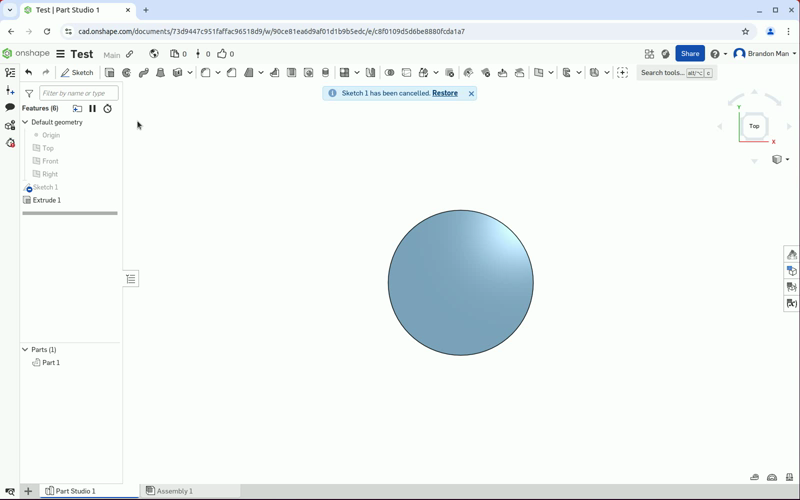
key(shift+h)
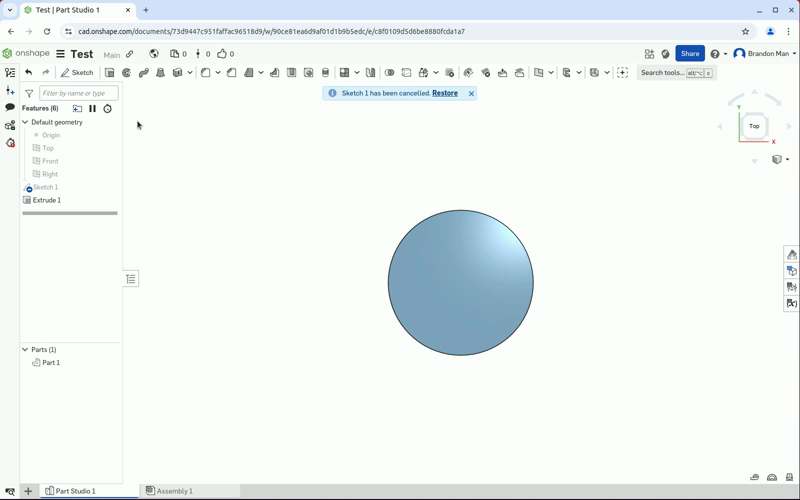
mouse_move(73, 189)
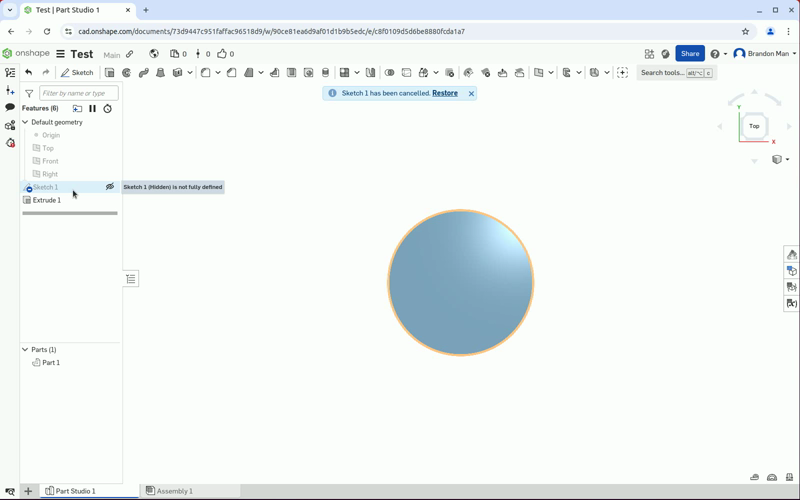
click(73, 189)
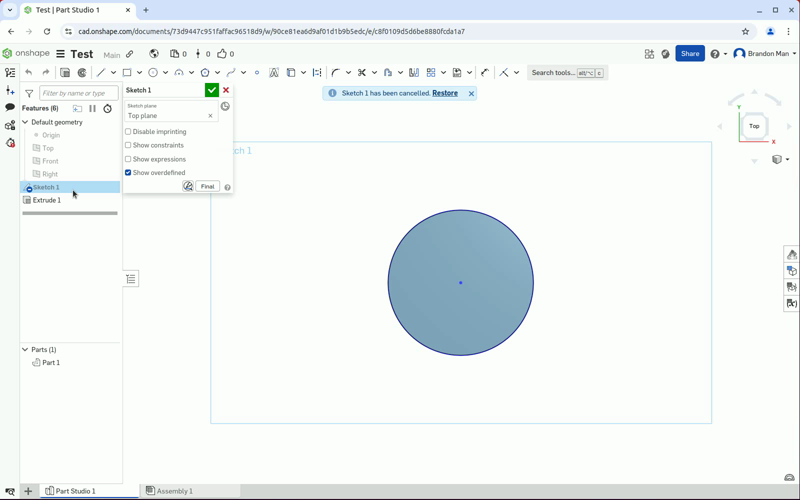
mouse_move(229, 92)
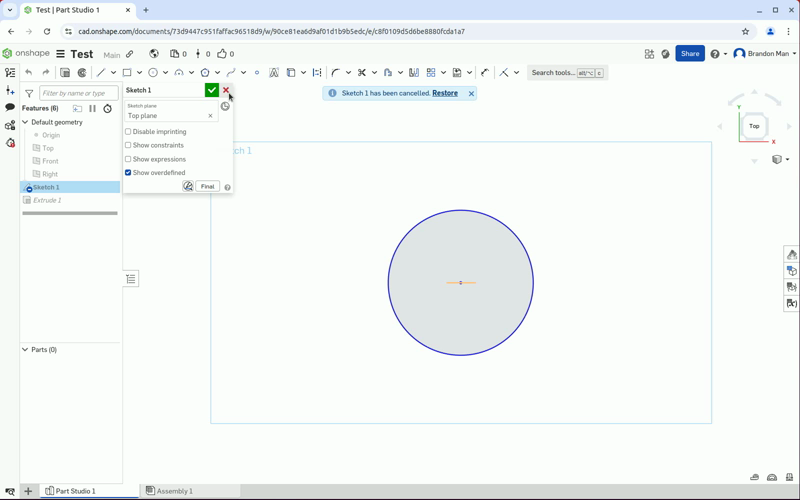
click(229, 92)
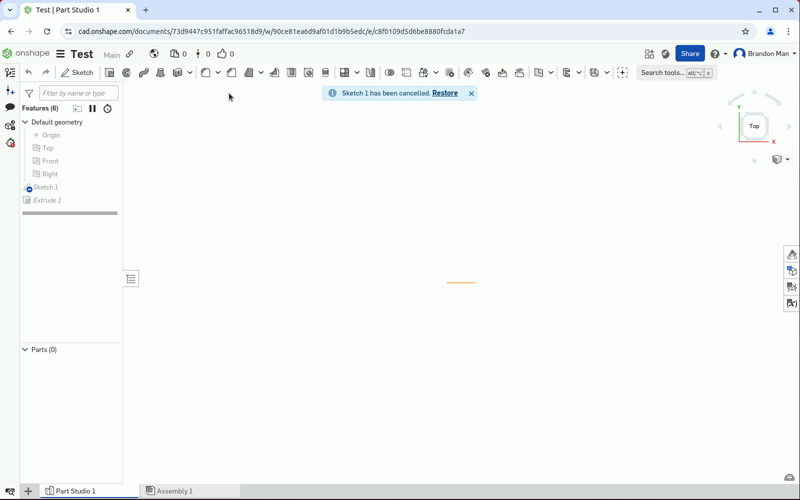
mouse_move(541, 75)
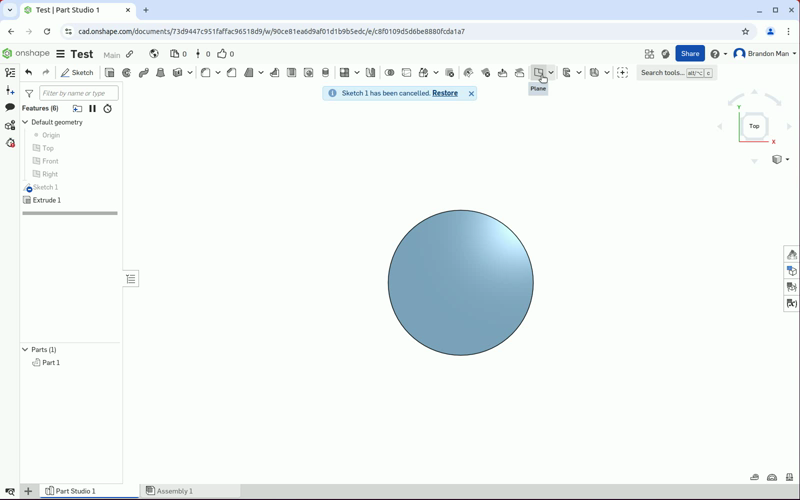
click(541, 75)
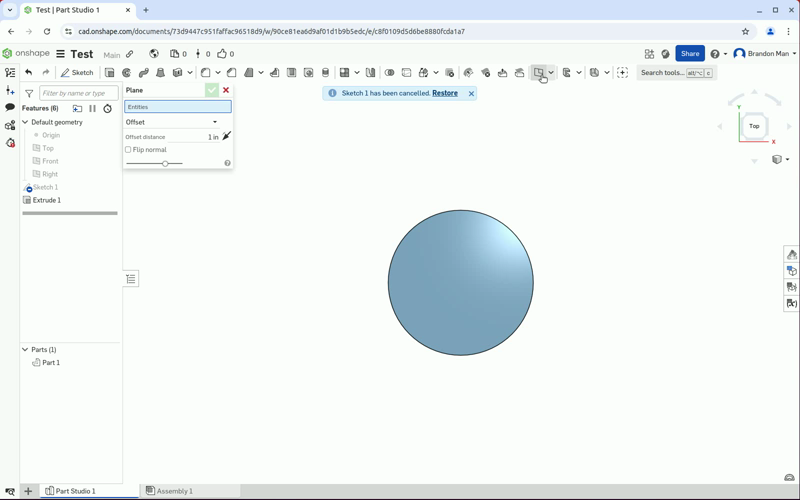
mouse_move(73, 150)
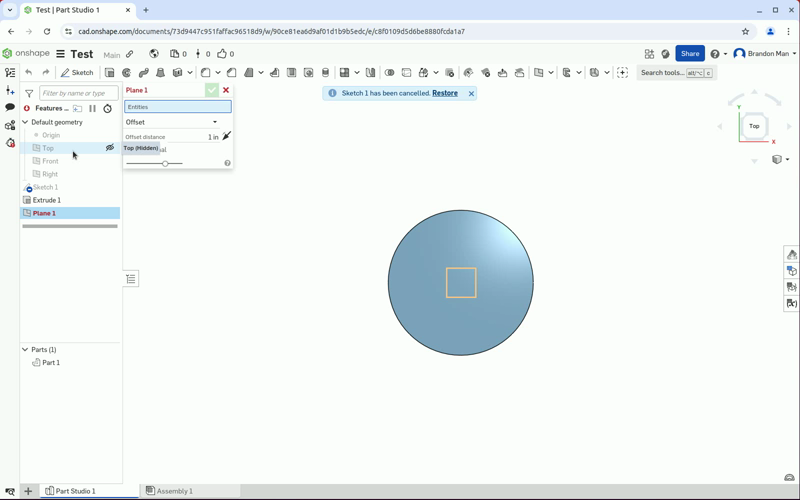
click(73, 150)
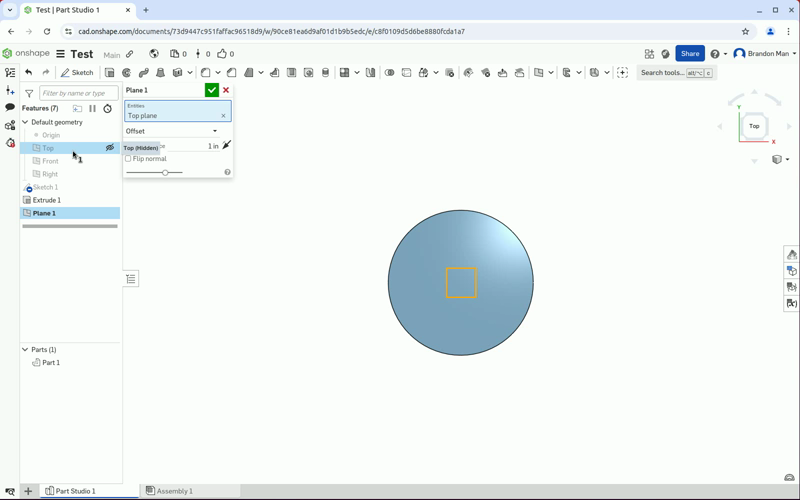
key(tab, 2)
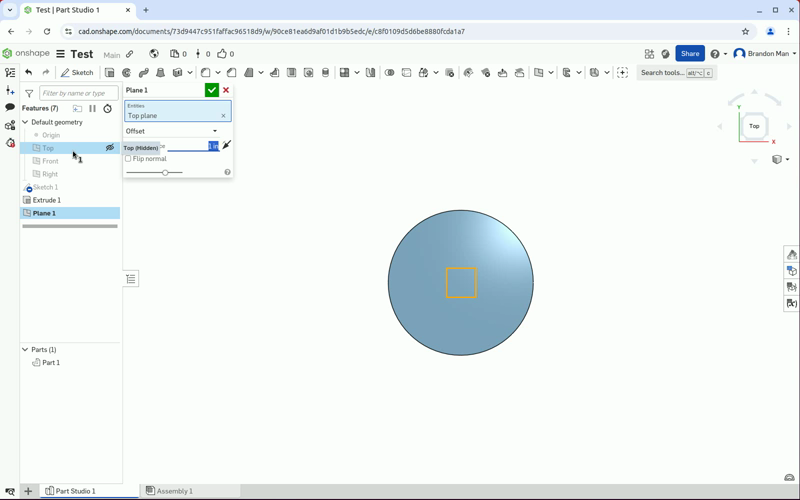
text(8.196)
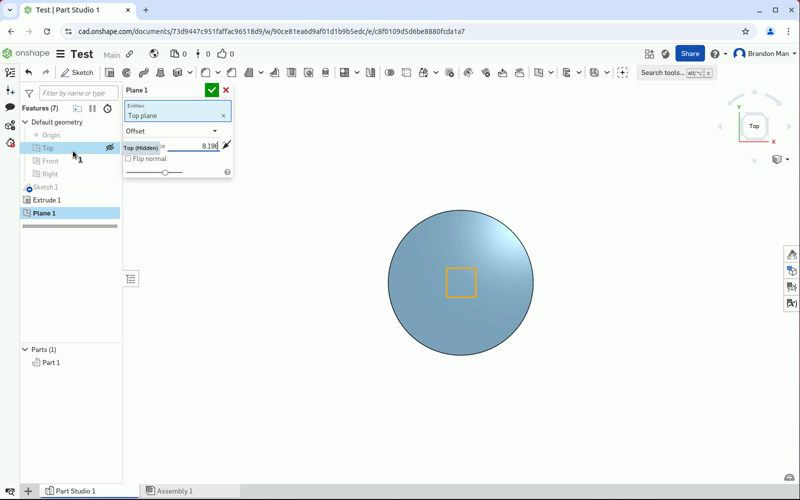
key(enter, 2)
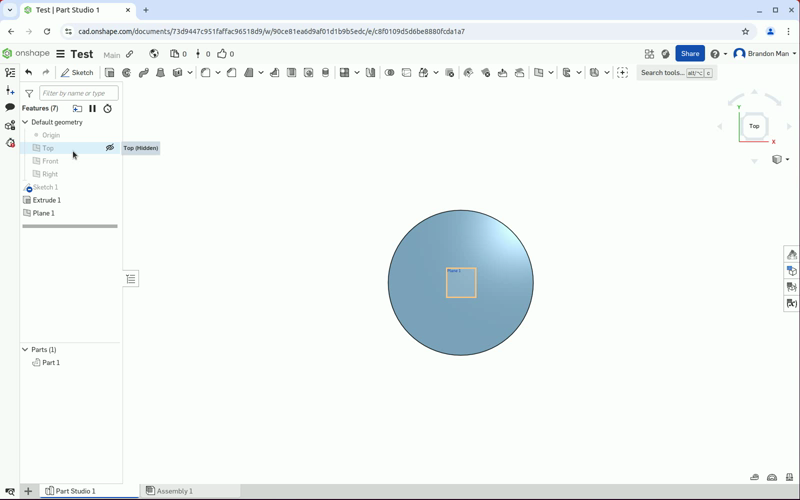
key(shift+s)
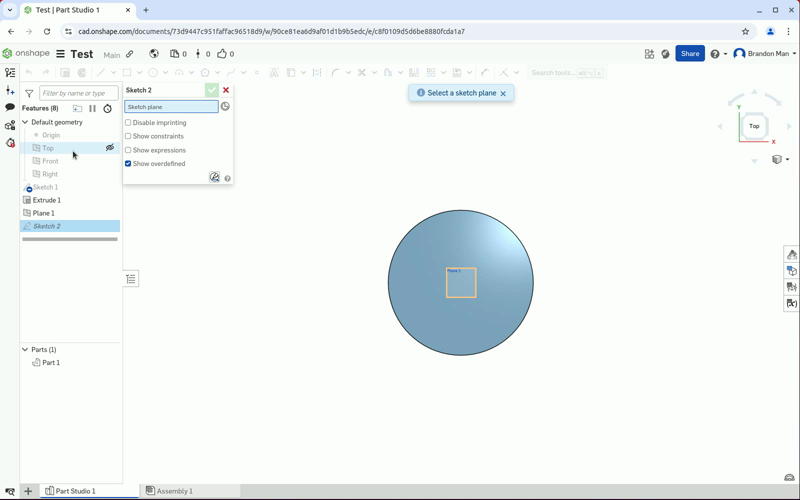
mouse_move(73, 215)
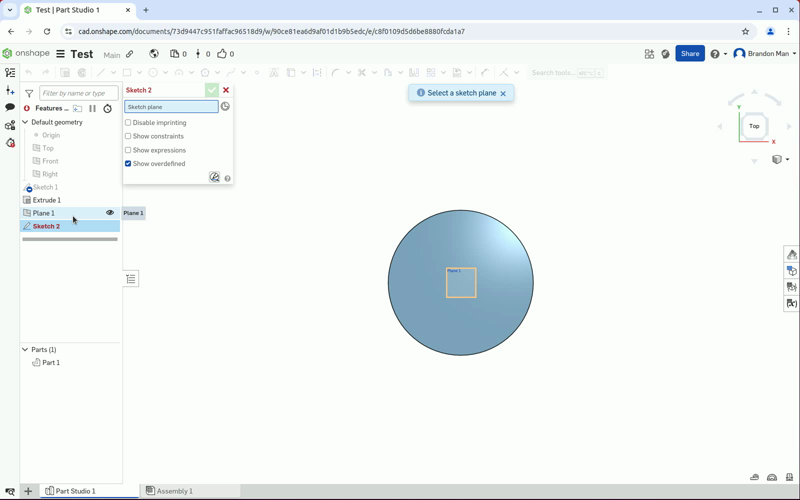
click(73, 215)
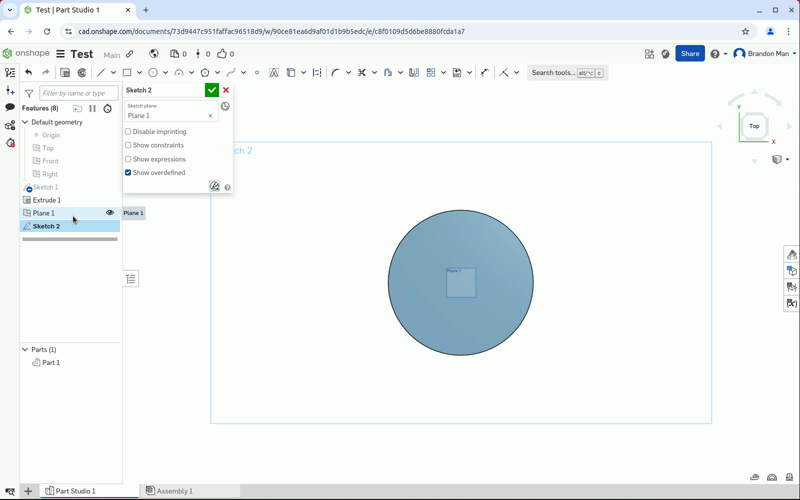
mouse_move(73, 352)
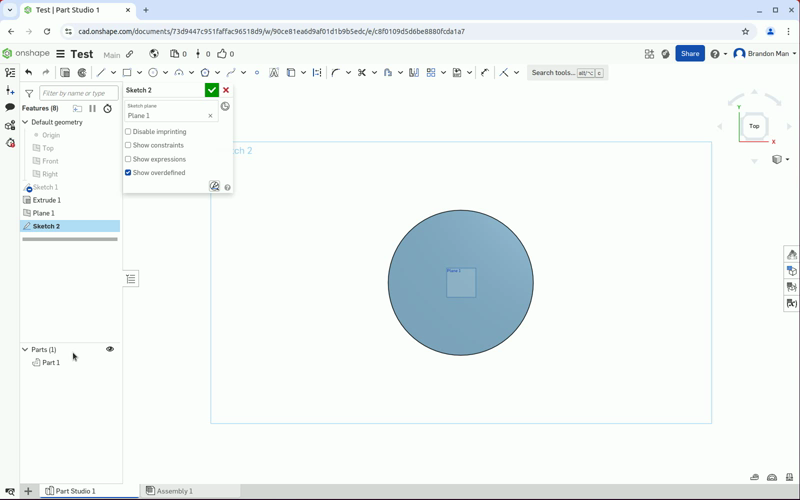
key(y)
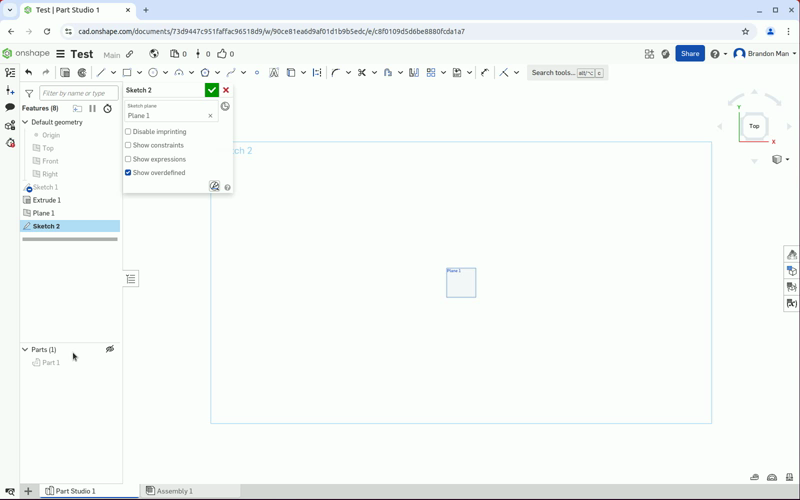
key(c)
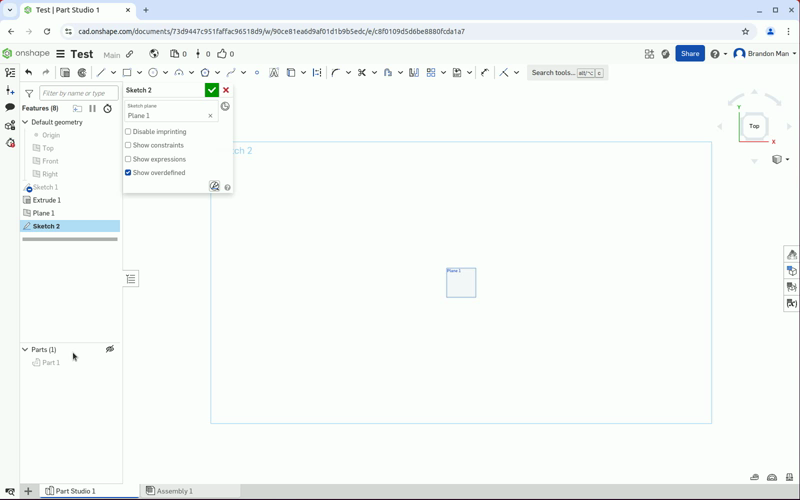
key_down(shift)
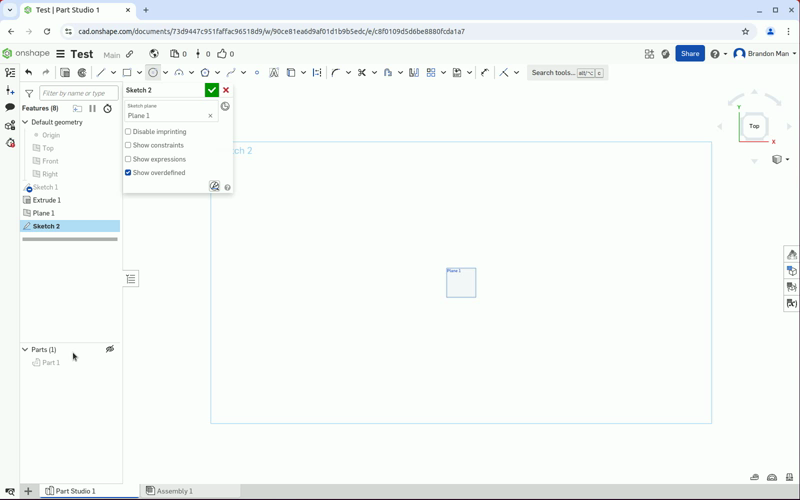
mouse_move(460, 282)
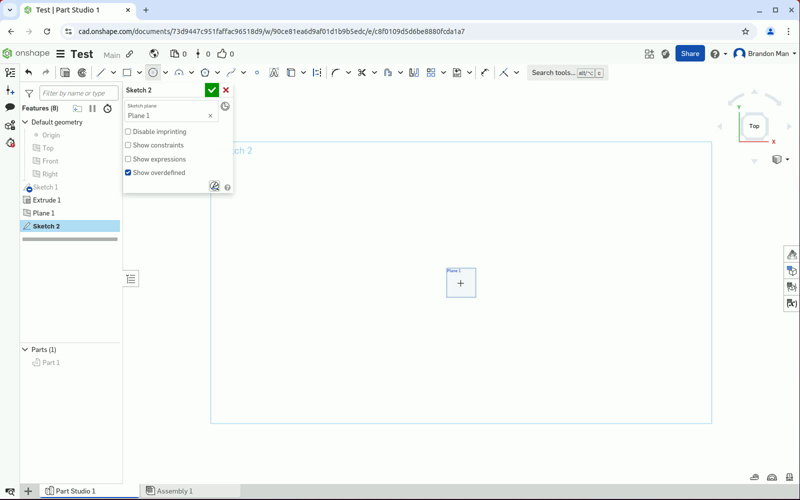
click(460, 282)
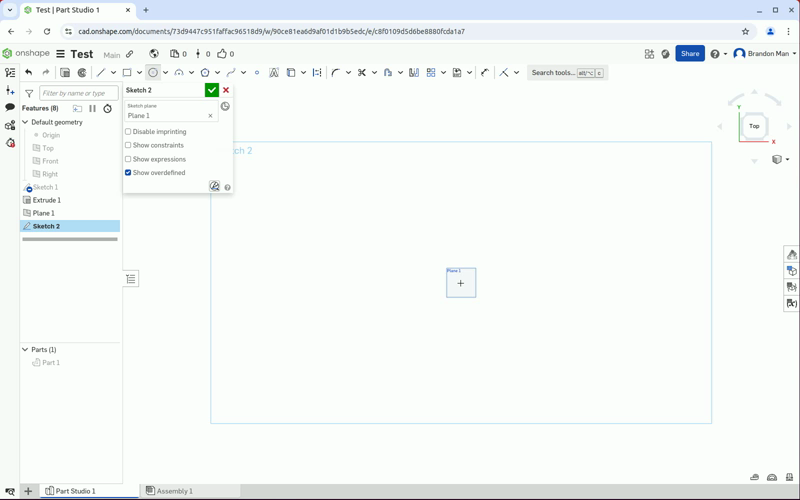
key_up(shift)
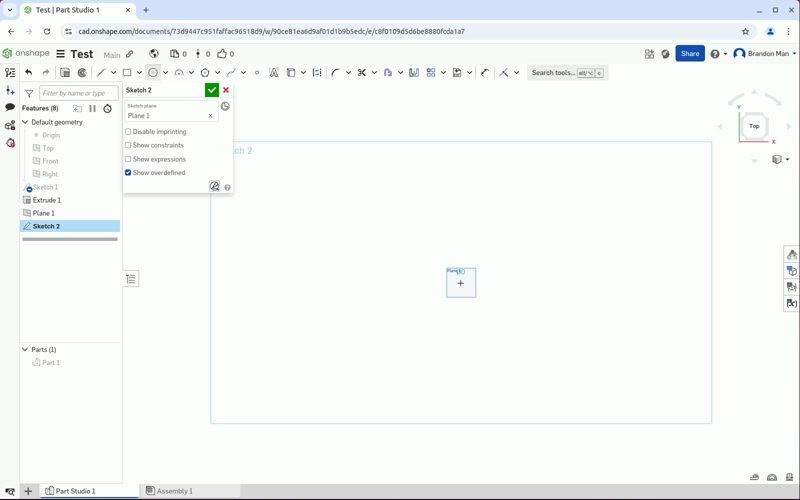
mouse_move(511, 282)
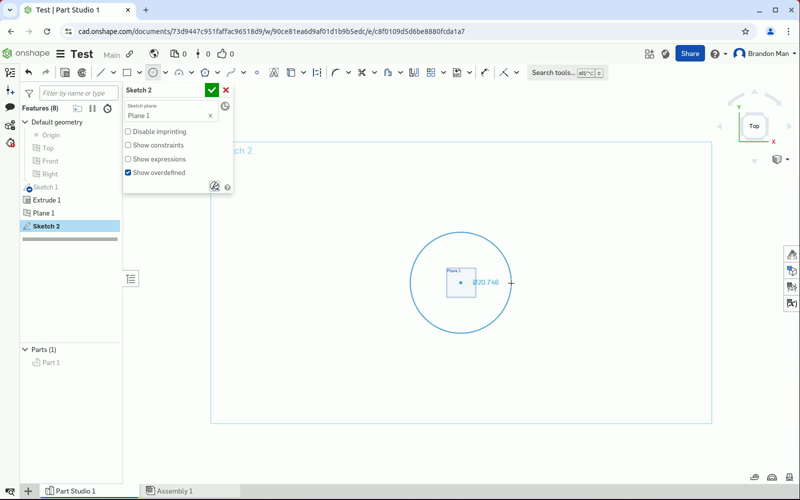
click(511, 282)
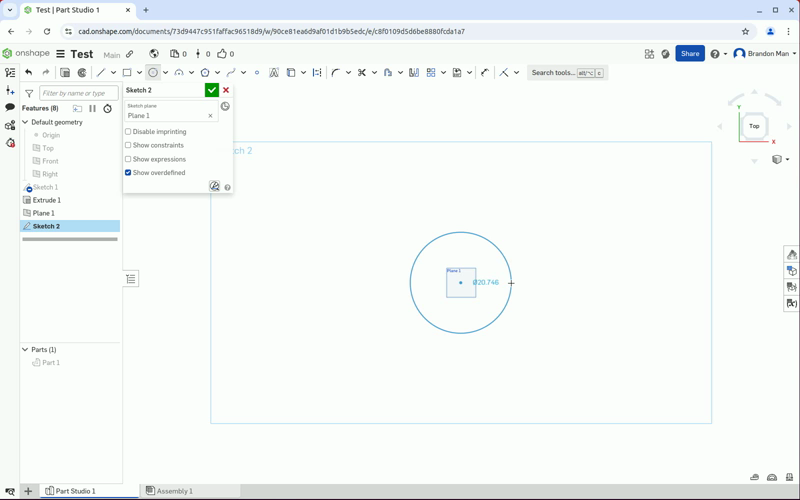
key(esc)
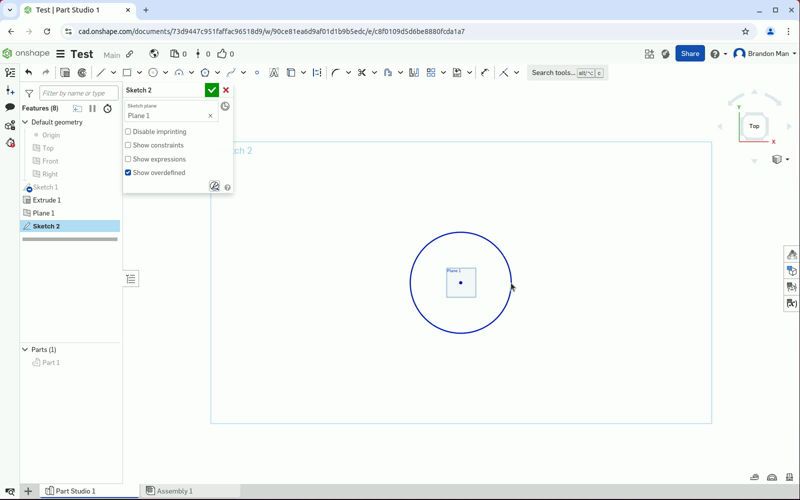
mouse_move(478, 267)
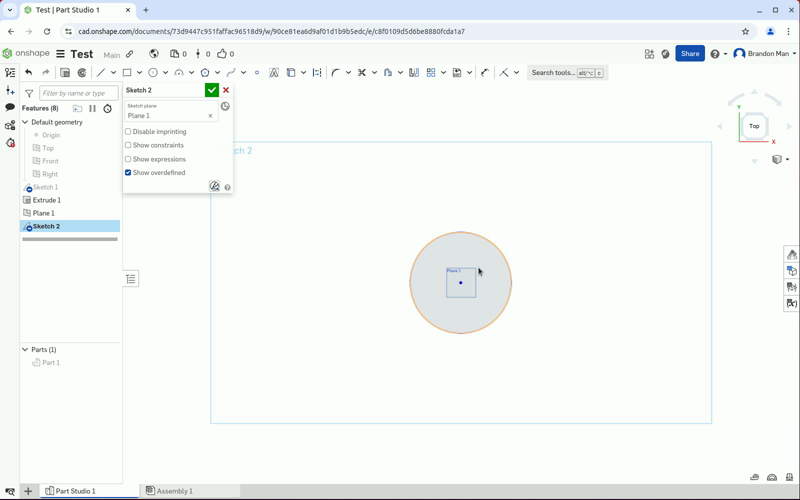
click(478, 267)
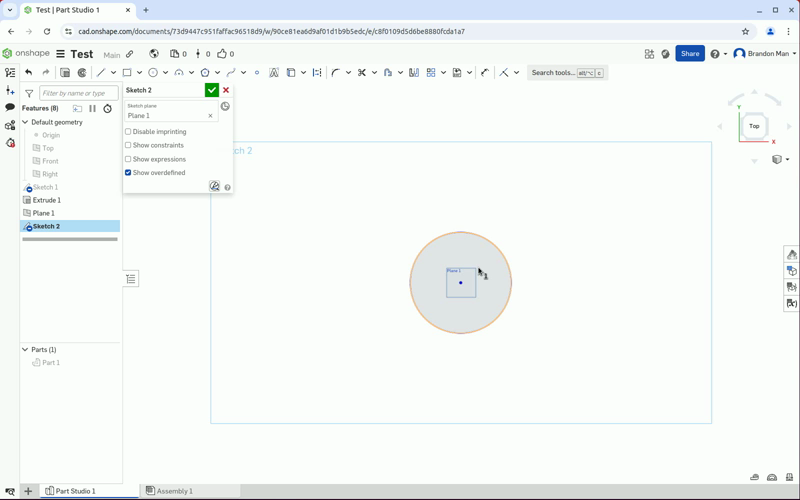
mouse_move(73, 352)
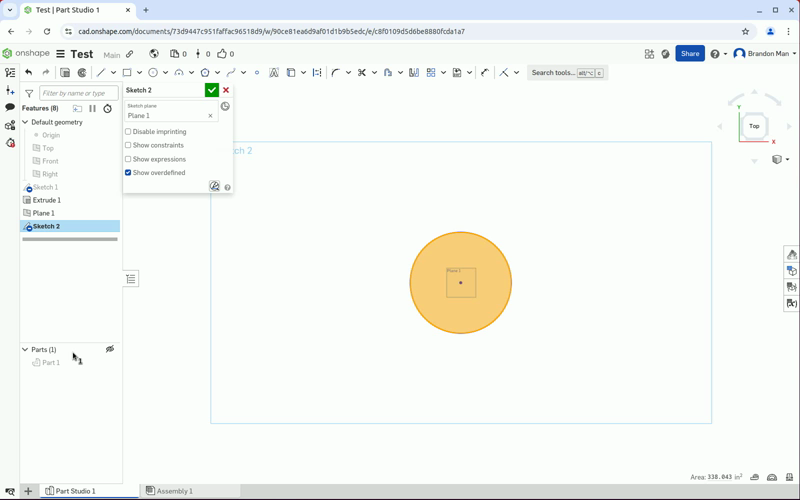
key(shift+y)
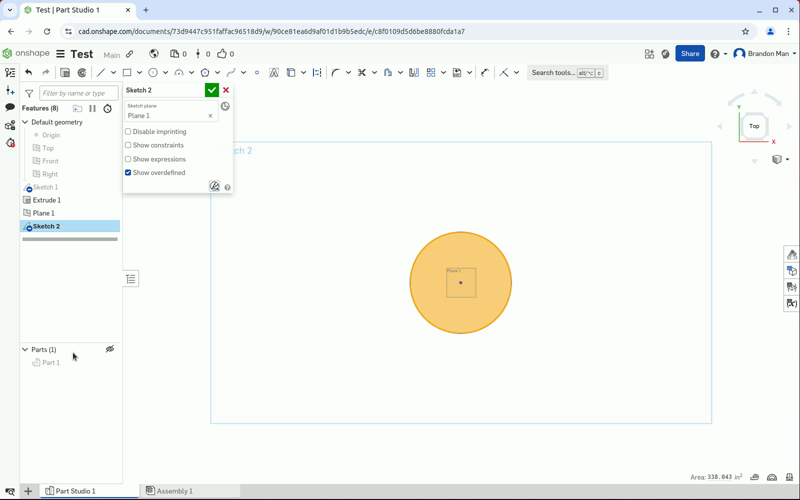
key(shift+e)
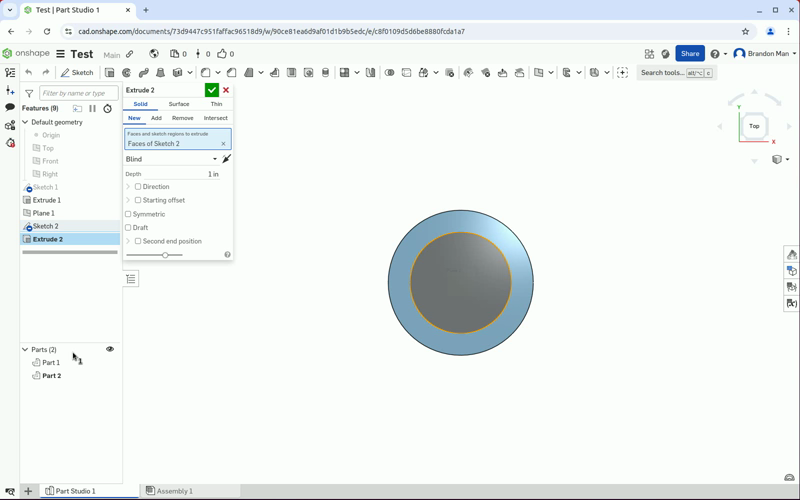
mouse_move(143, 106)
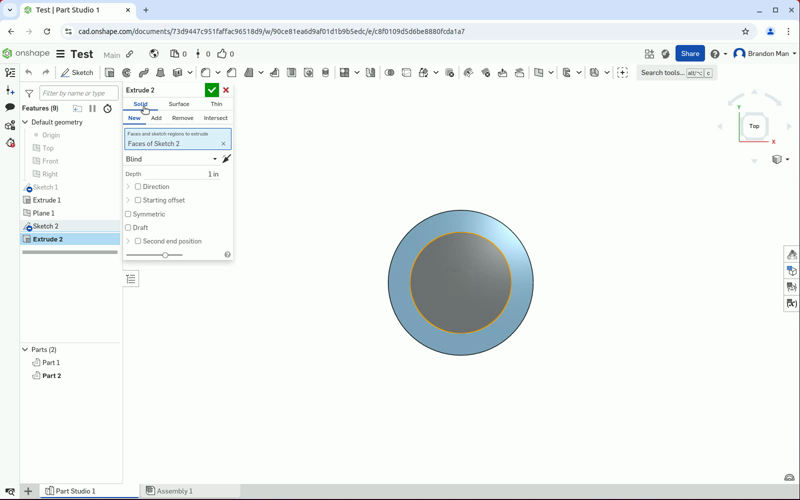
click(143, 106)
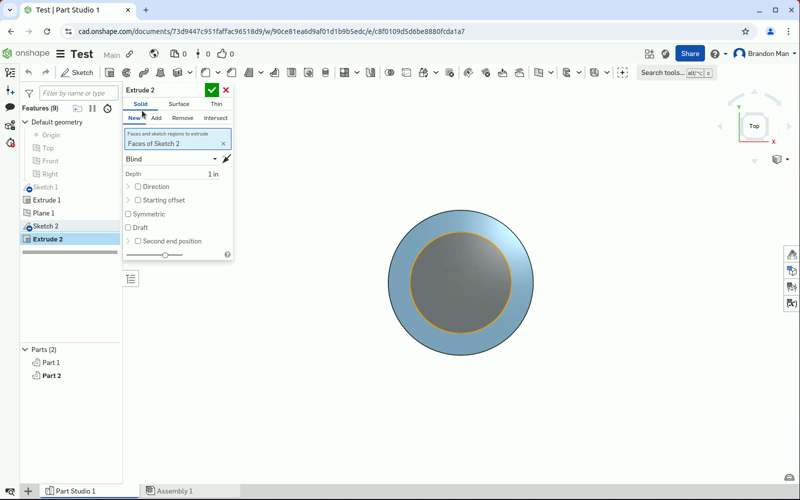
mouse_move(137, 120)
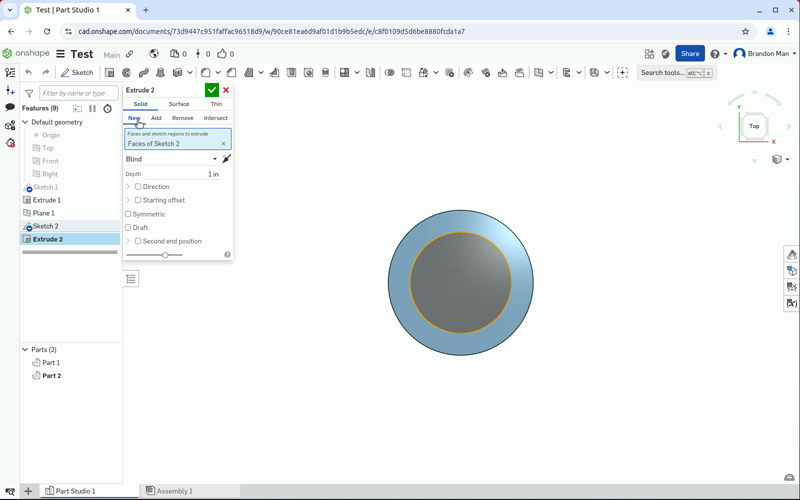
click(137, 120)
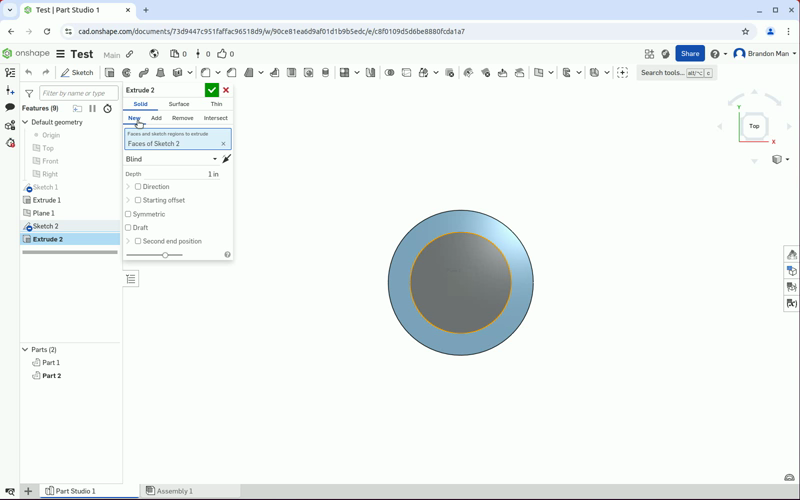
key(tab, 4)
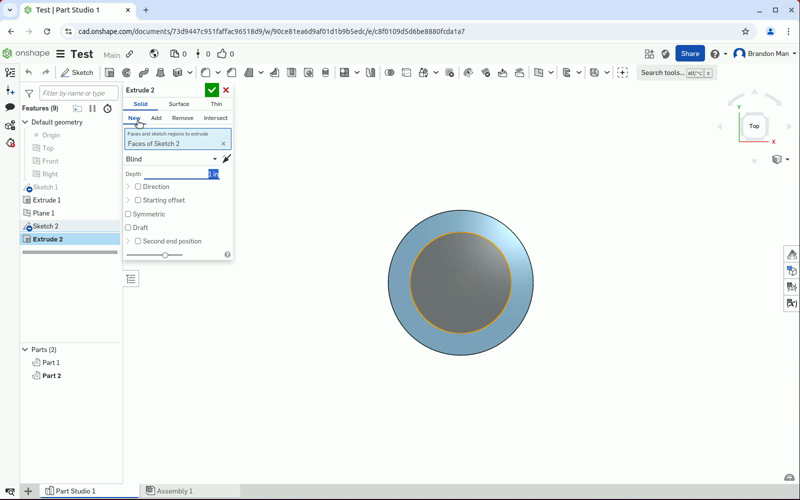
text(11.554)
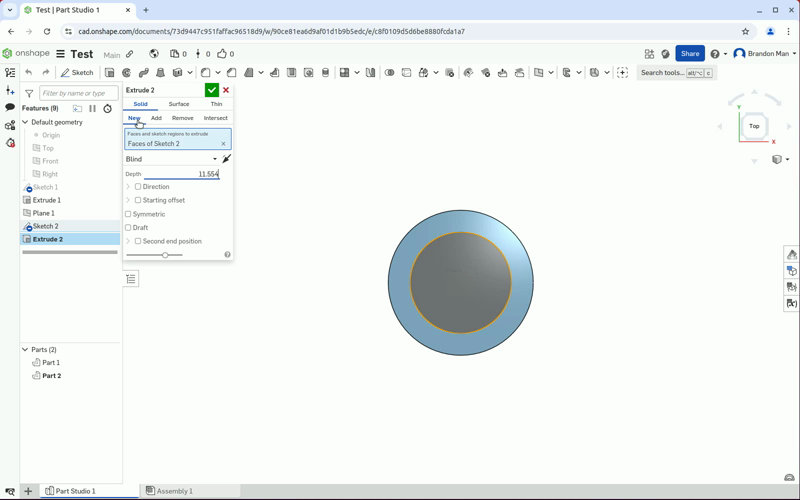
key(enter)
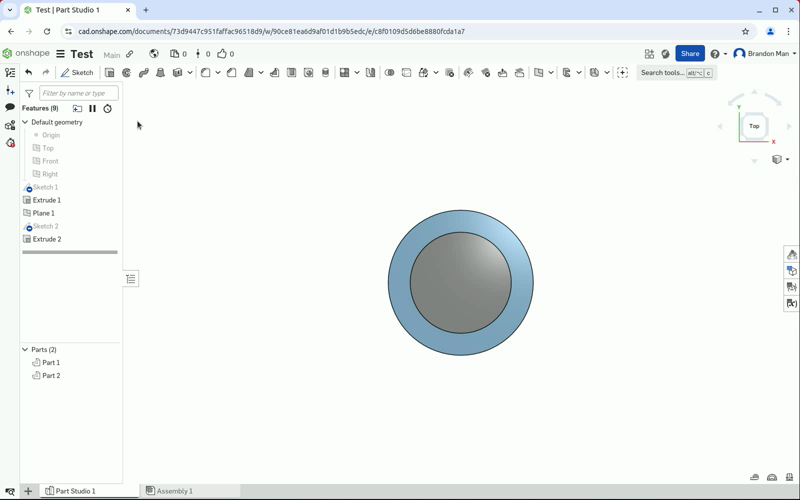
key(shift+h)
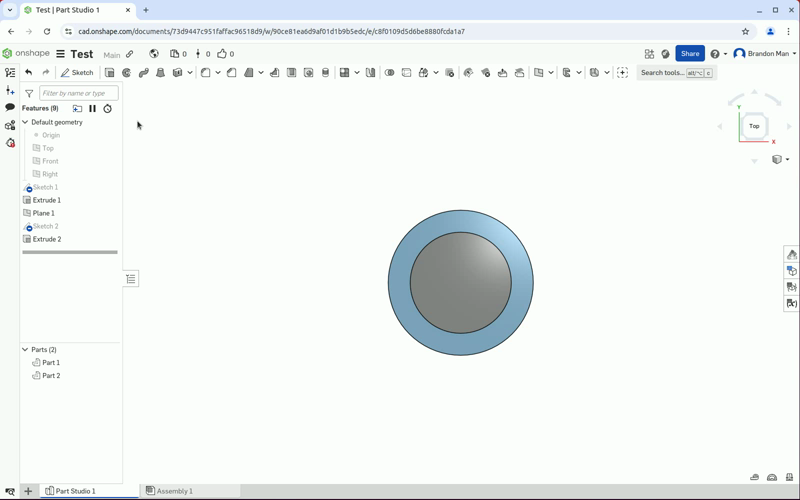
key(shift+h)
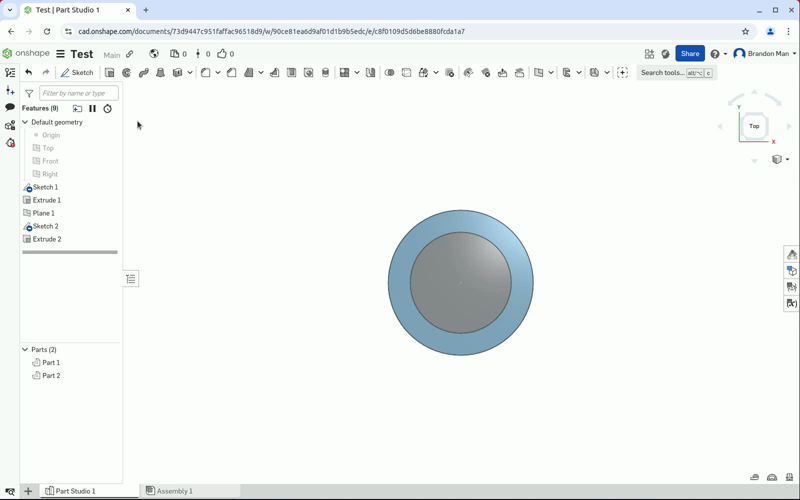
key(shift+7)
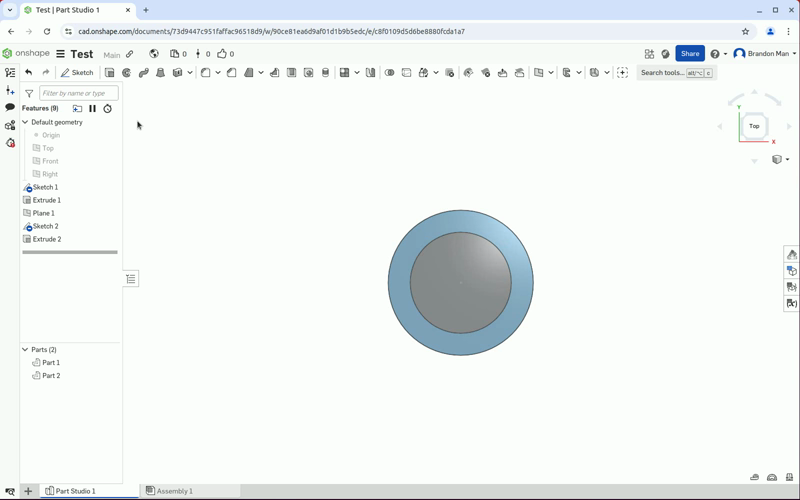
key(up, 3)
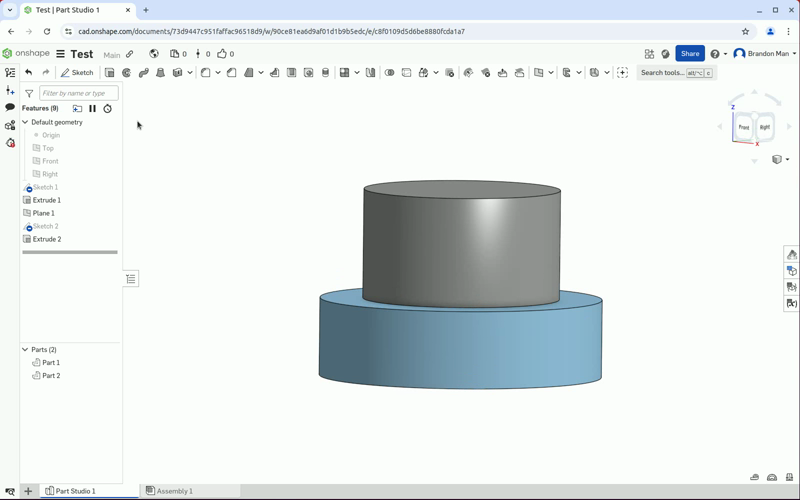
key(left, 3)
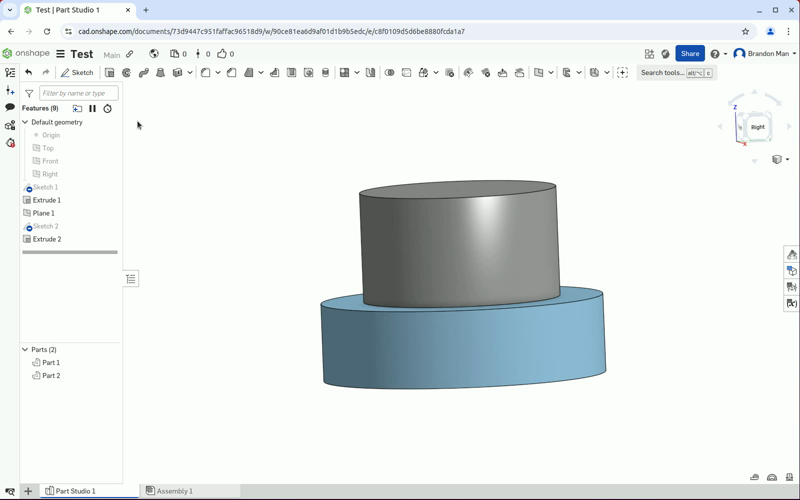
key(right, 3)
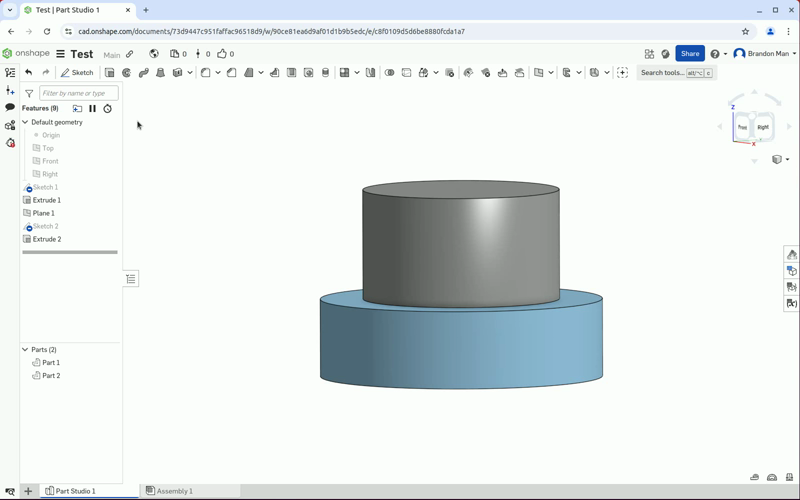
key(down, 3)
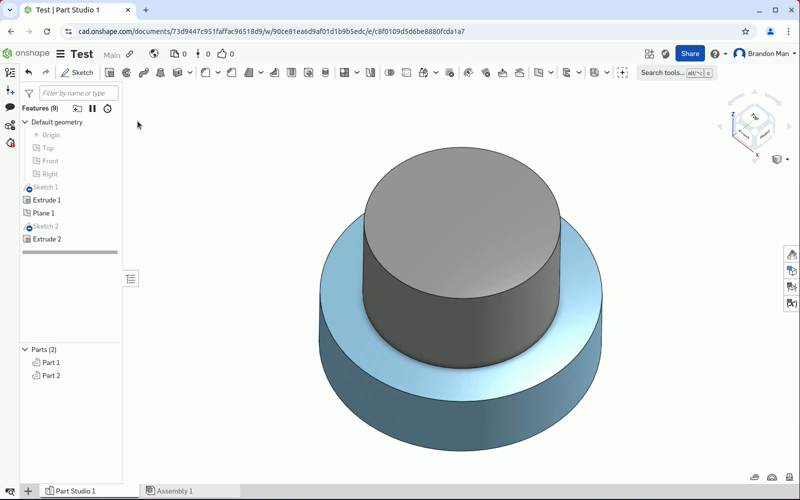
mouse_move(73, 189)
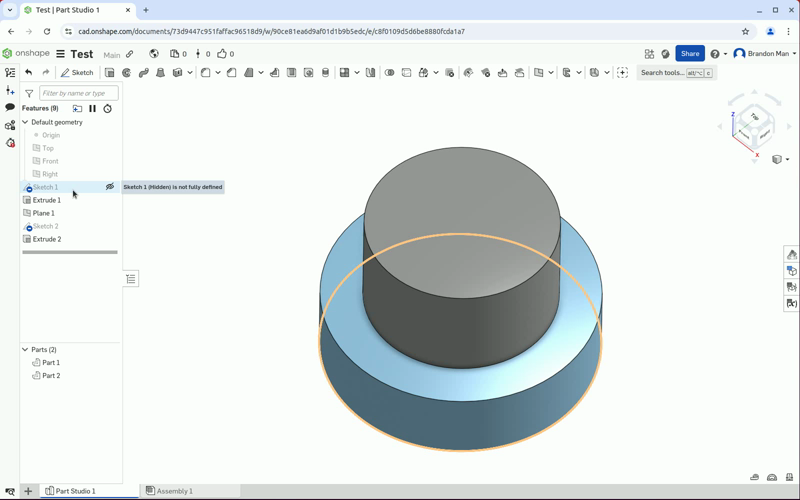
click(73, 189)